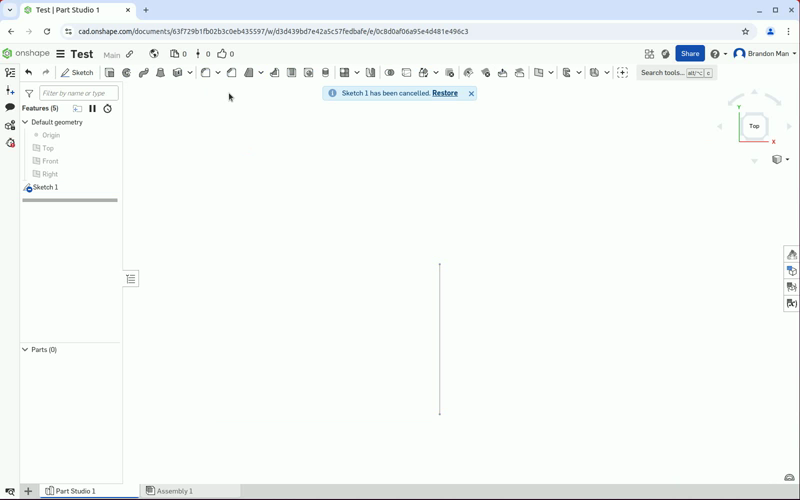
key(shift+h)
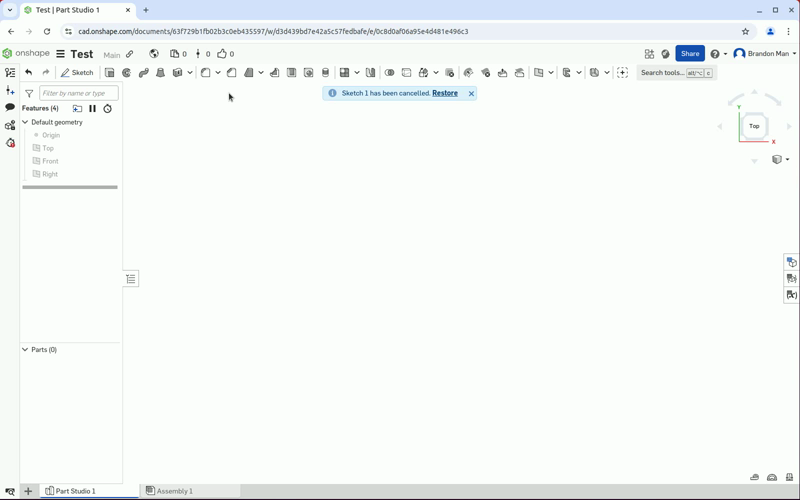
mouse_move(73, 352)
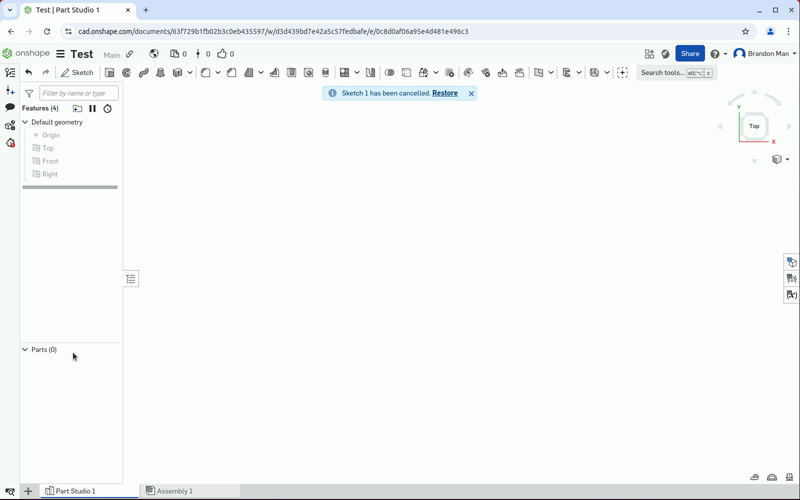
key(y)
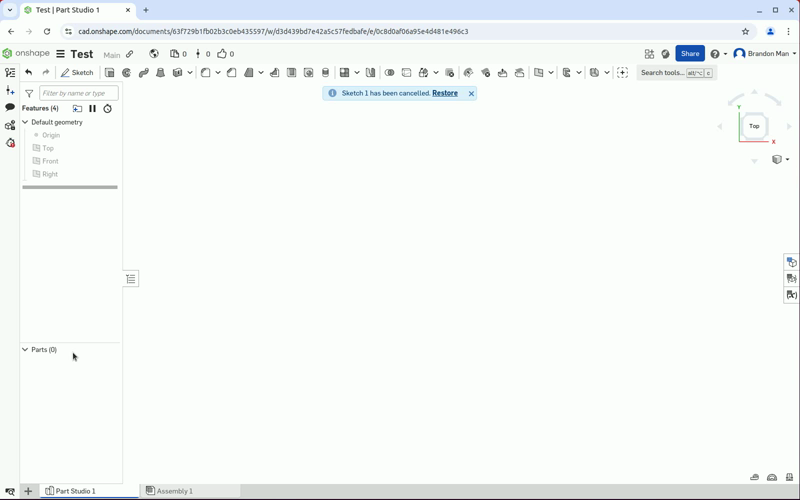
key(shift+p)
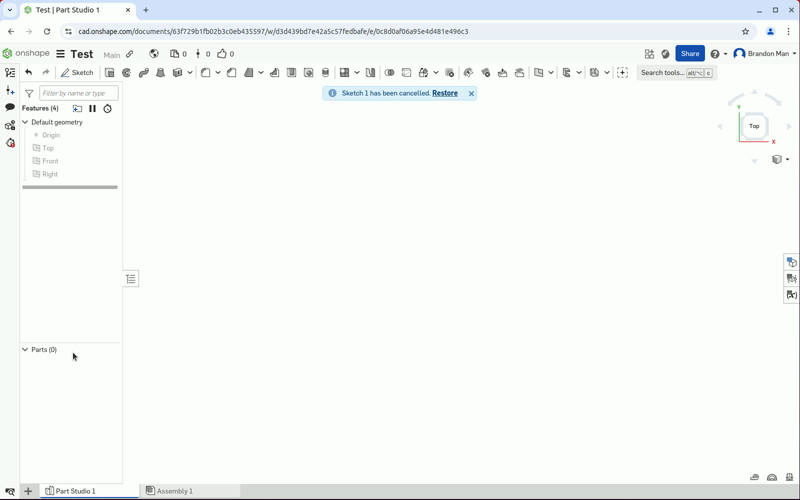
key(space)
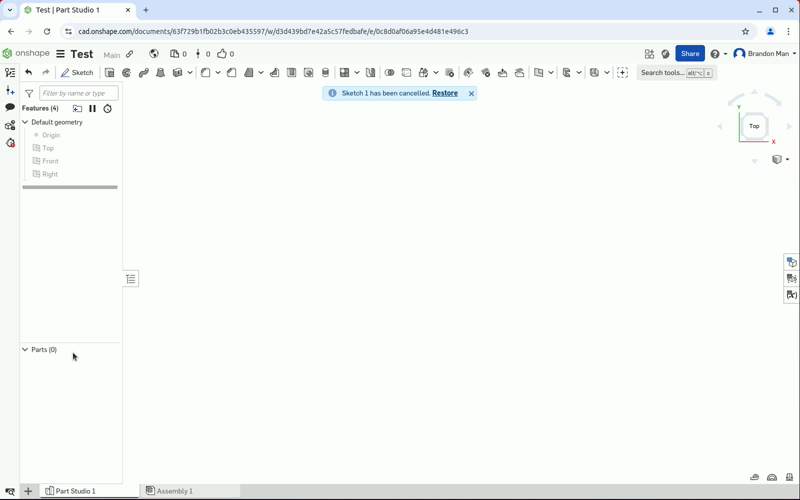
key_down(shift)
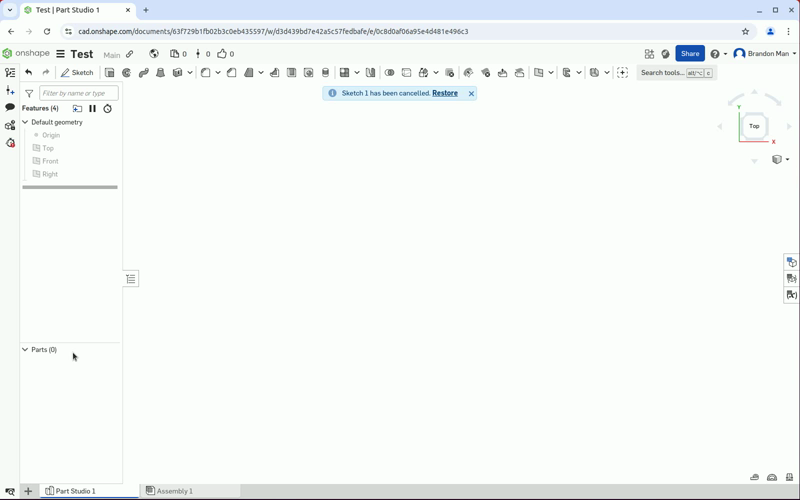
key(up)
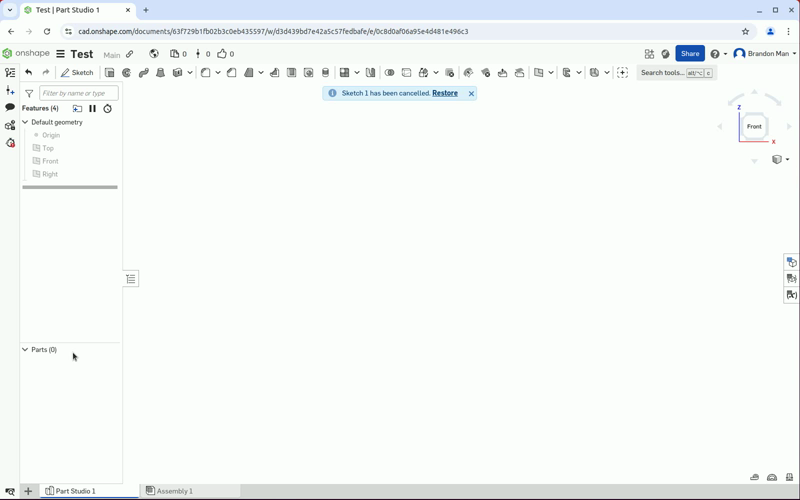
key_up(shift)
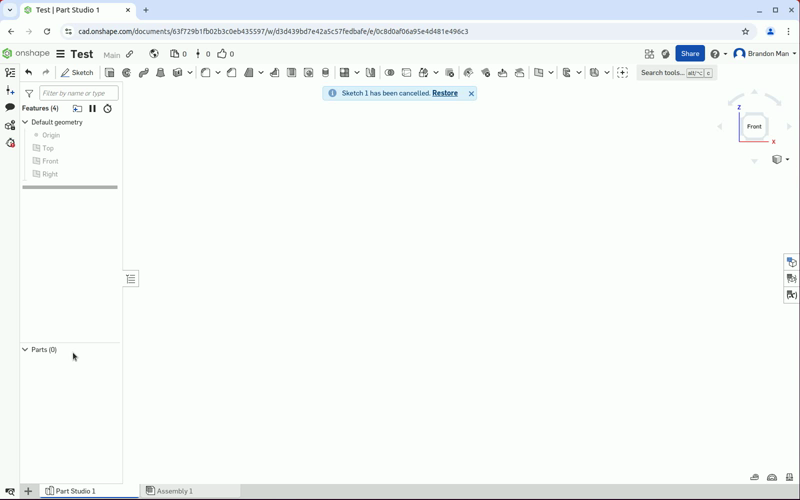
mouse_move(73, 352)
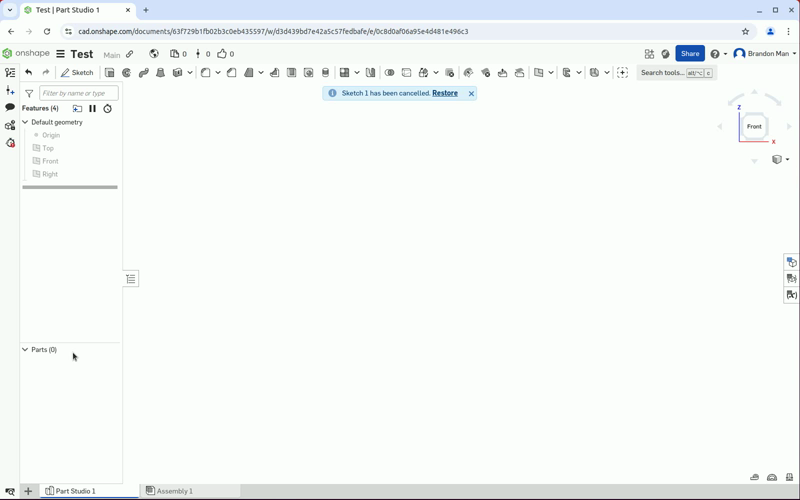
key(shift+y)
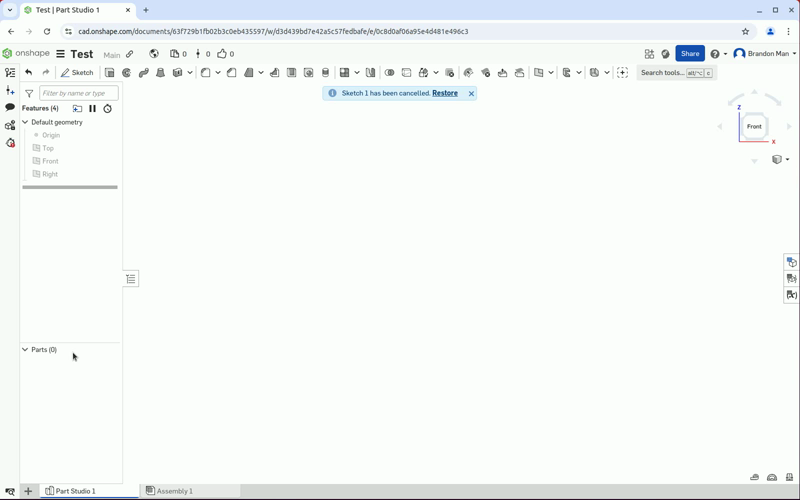
key(shift+s)
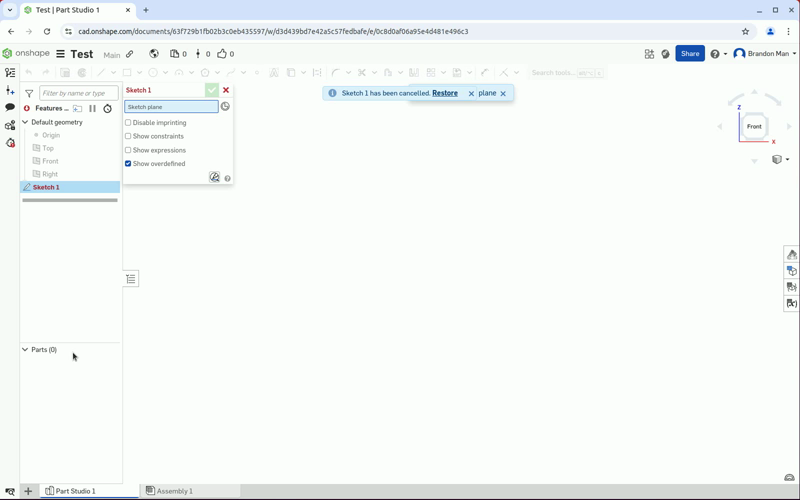
mouse_move(73, 163)
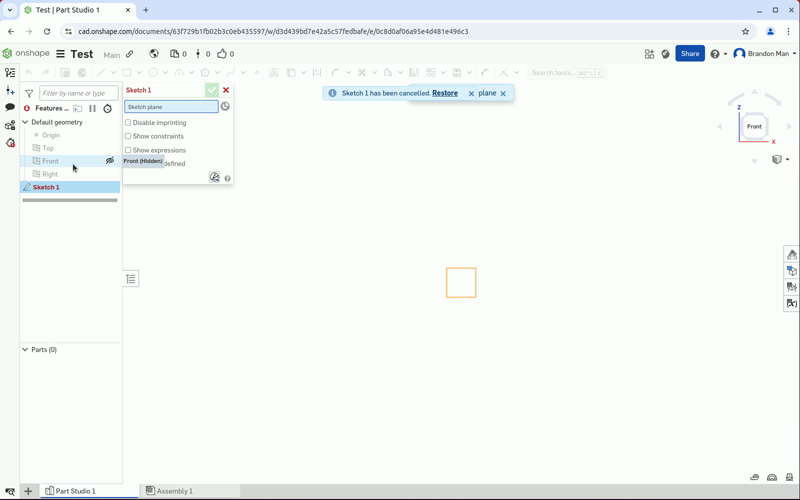
click(73, 163)
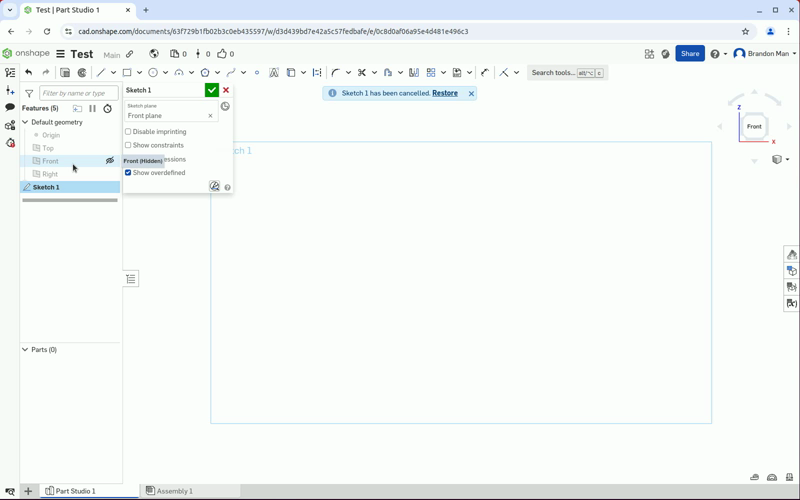
mouse_move(73, 352)
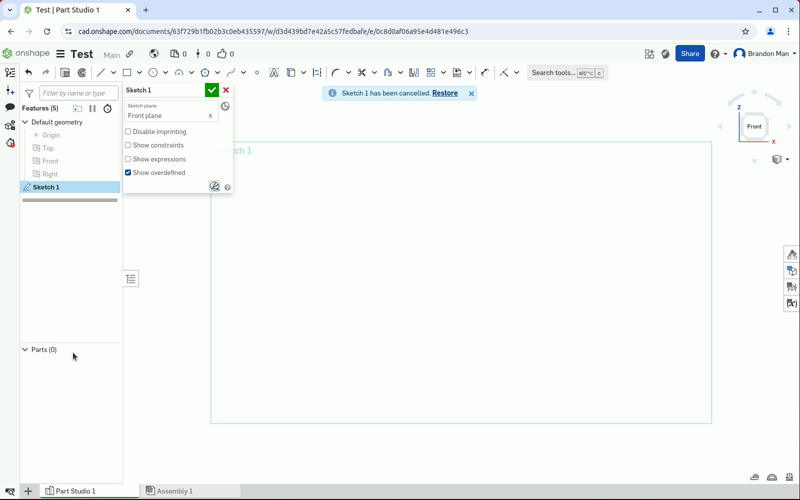
key(y)
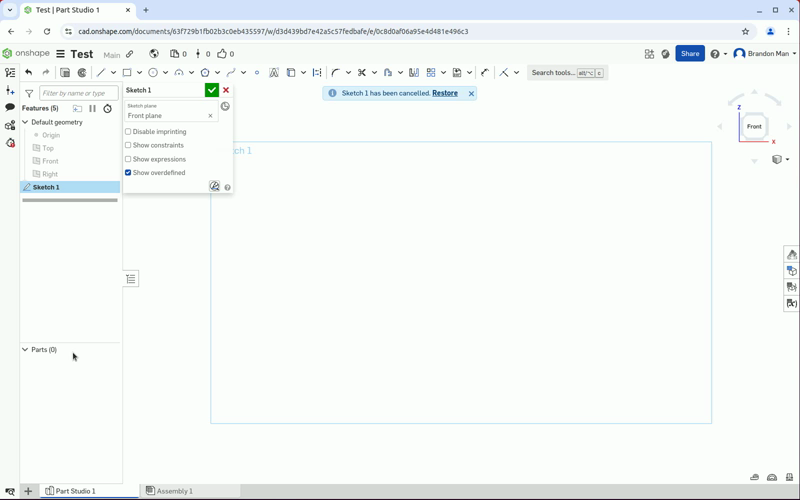
key(c)
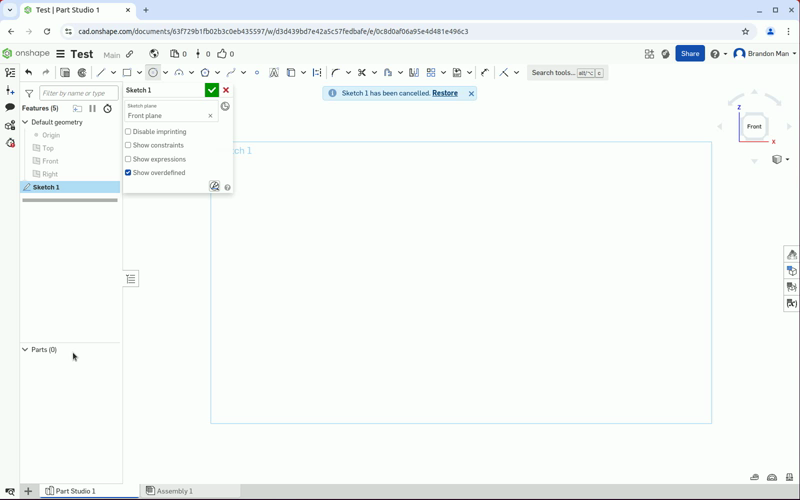
key_down(shift)
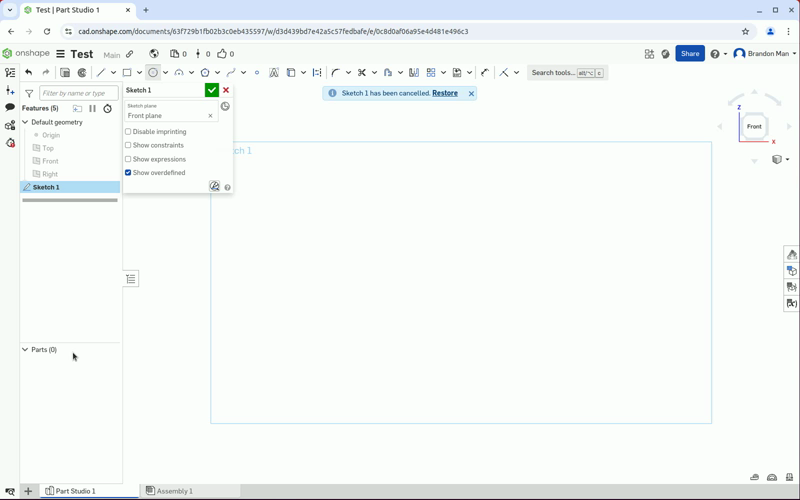
mouse_move(460, 281)
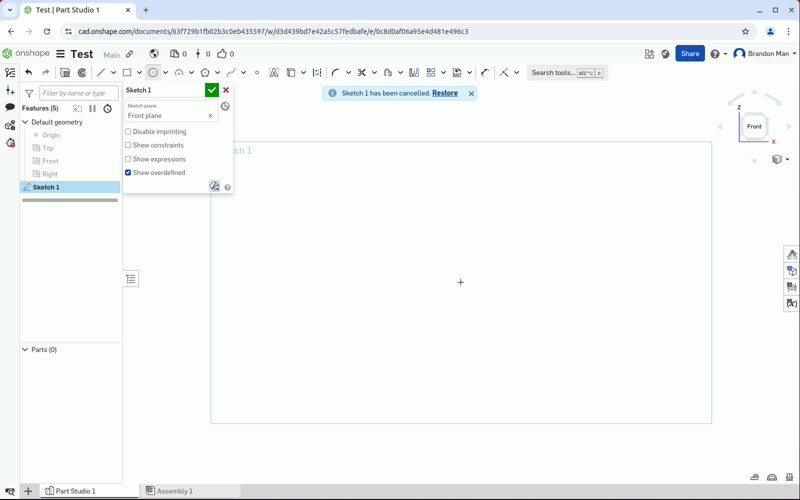
click(460, 281)
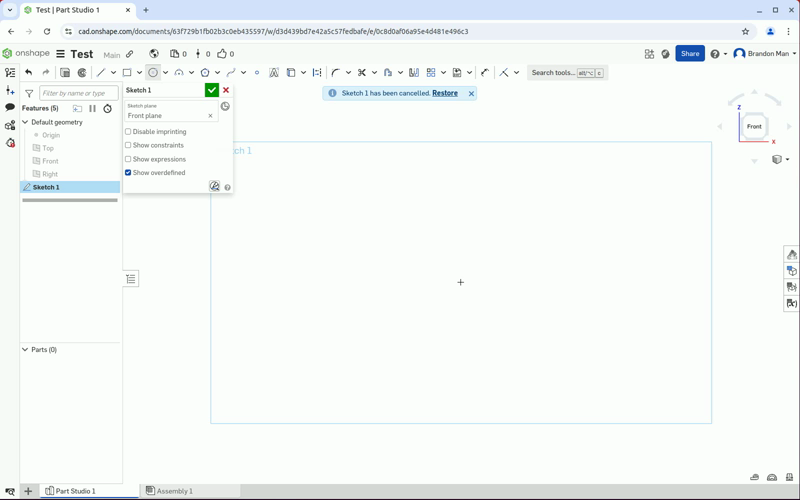
key_up(shift)
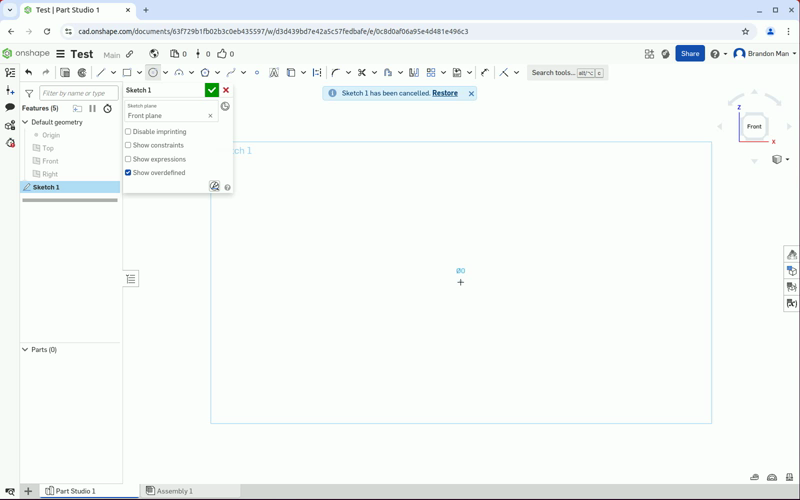
mouse_move(572, 281)
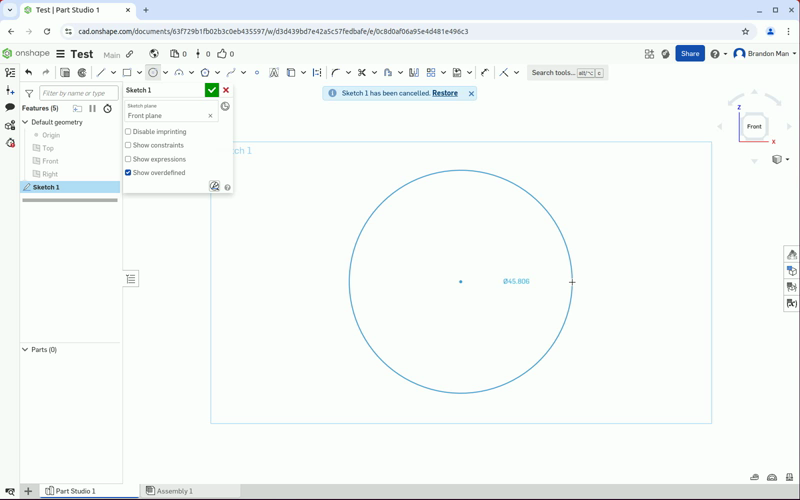
click(572, 281)
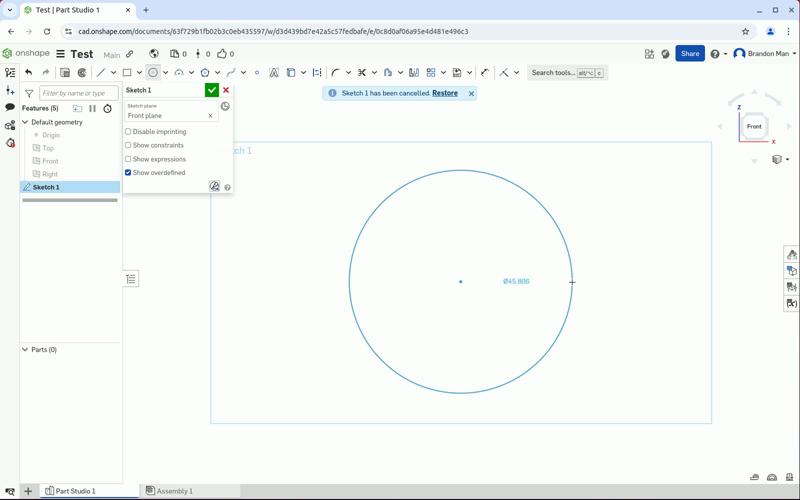
key(esc)
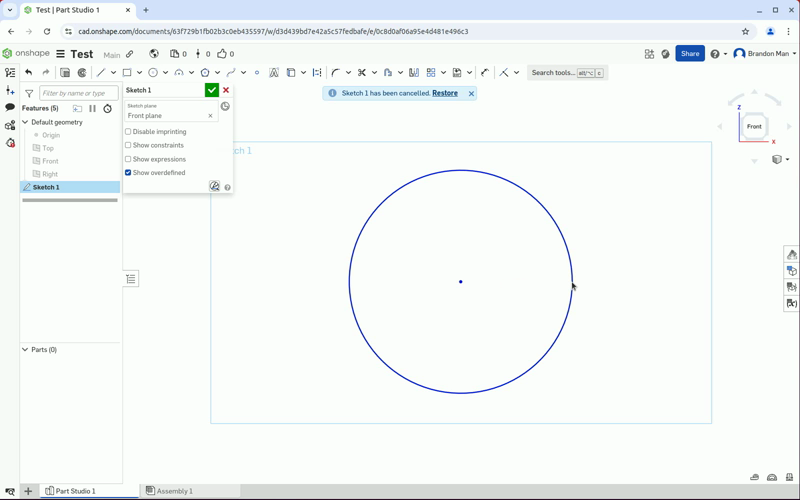
mouse_move(480, 271)
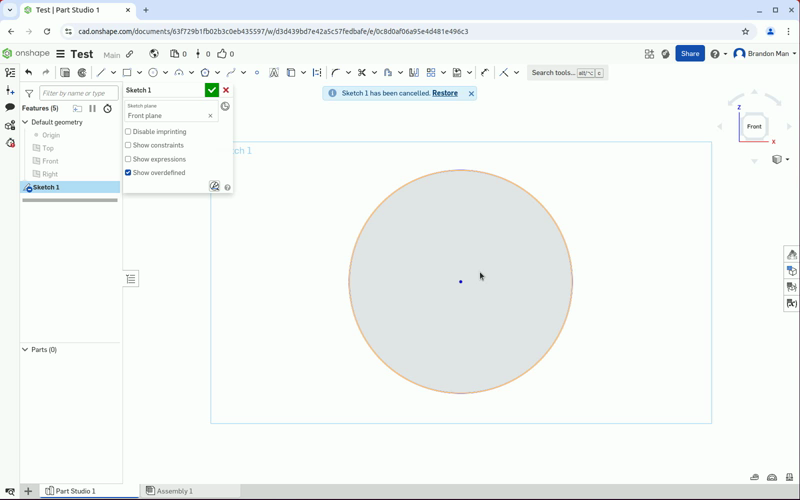
click(480, 271)
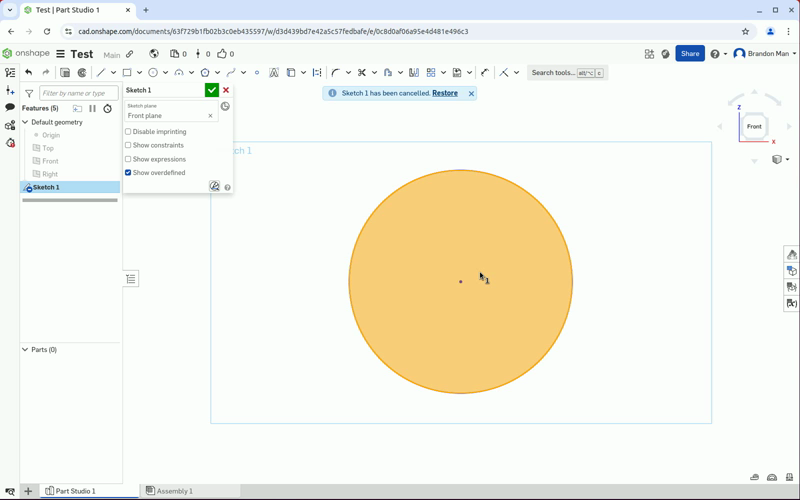
mouse_move(73, 352)
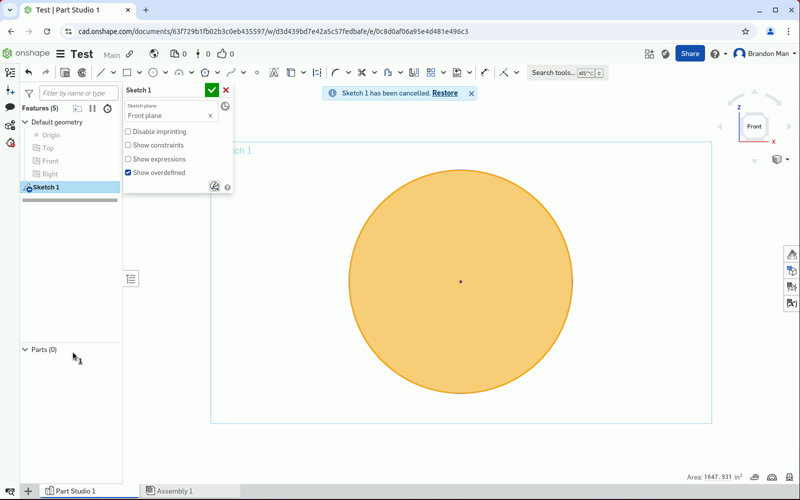
key(shift+y)
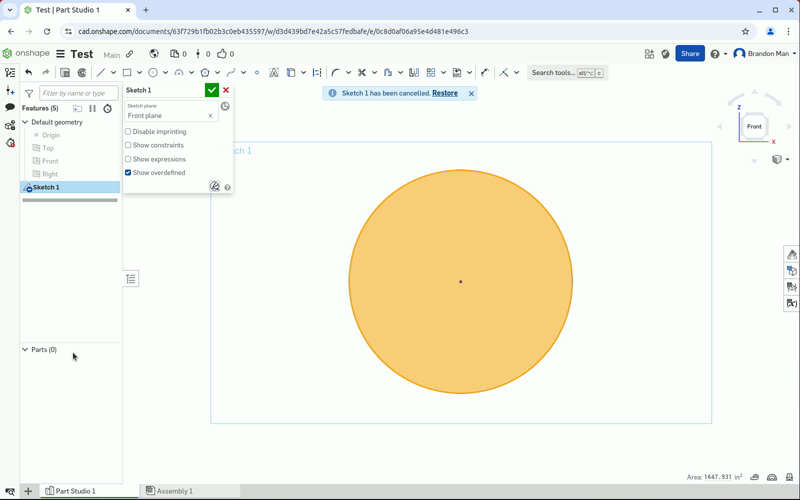
key(shift+e)
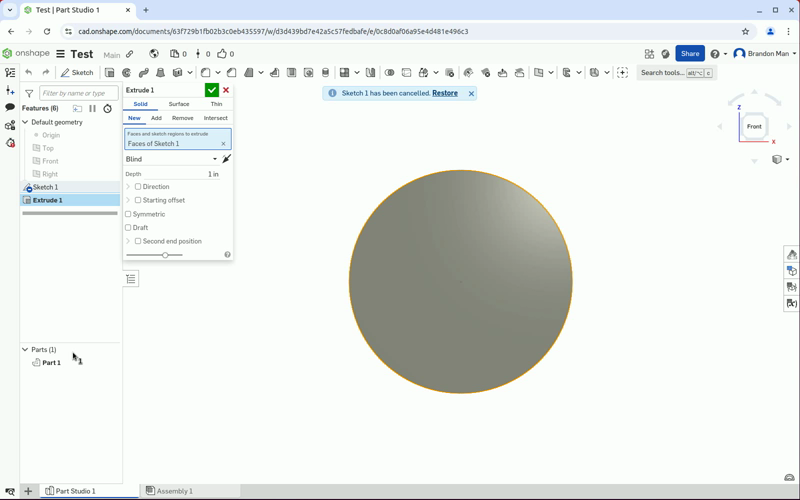
mouse_move(143, 106)
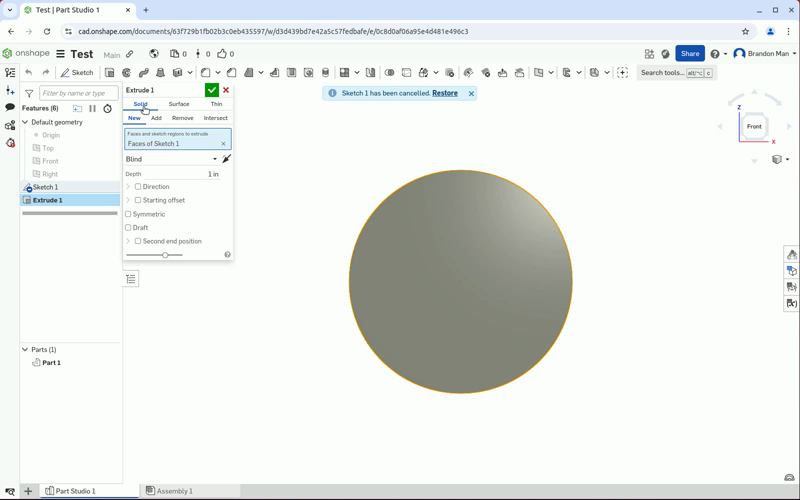
click(143, 106)
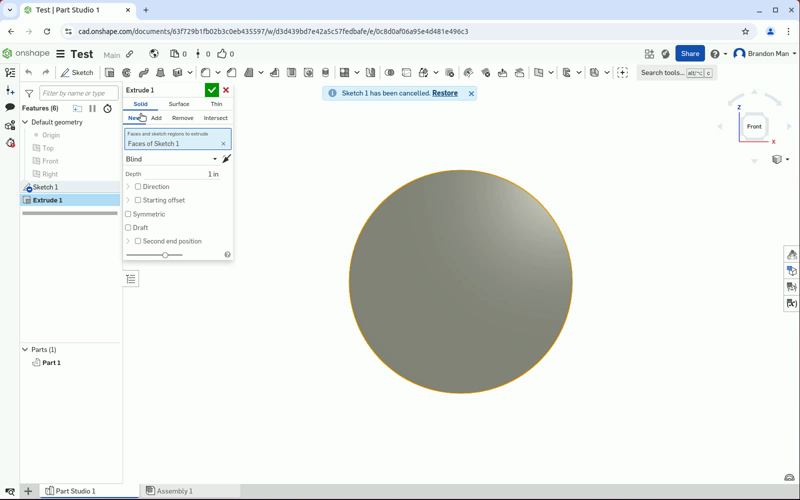
mouse_move(137, 120)
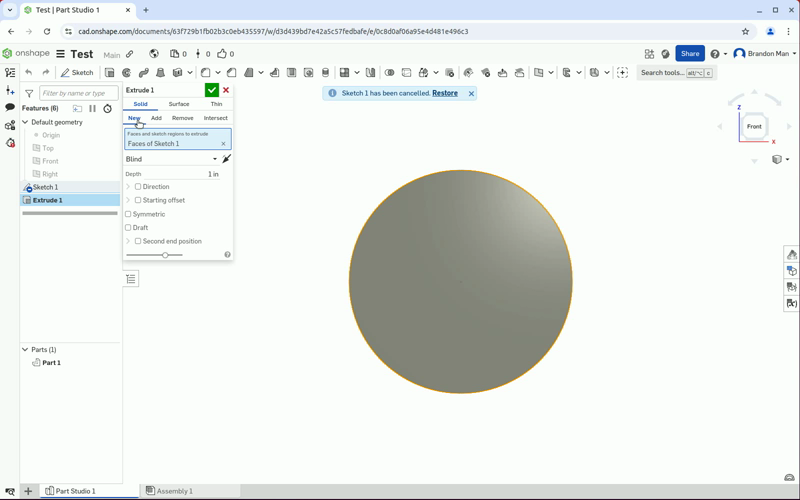
click(137, 120)
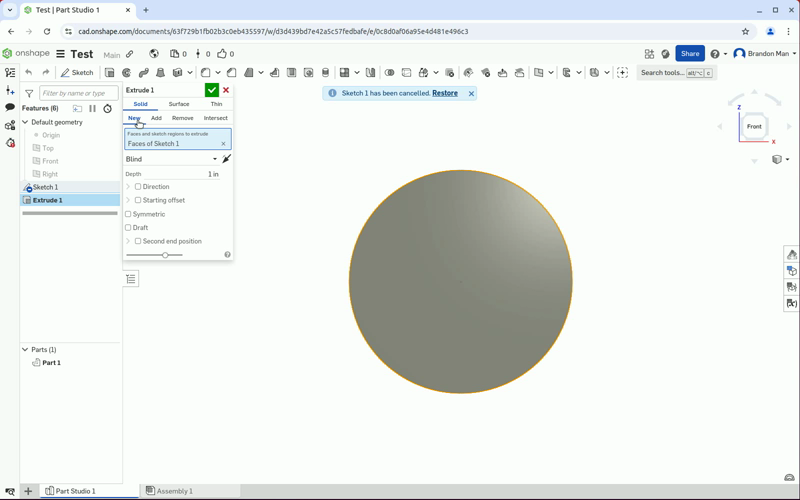
key(tab, 4)
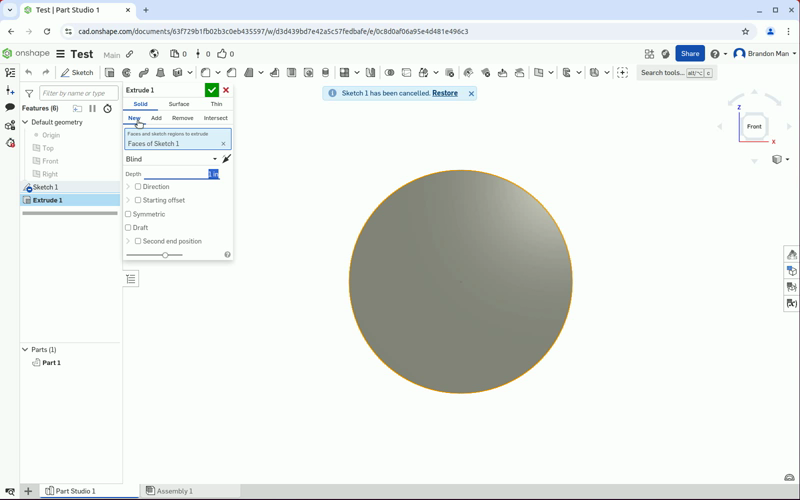
text(5.777)
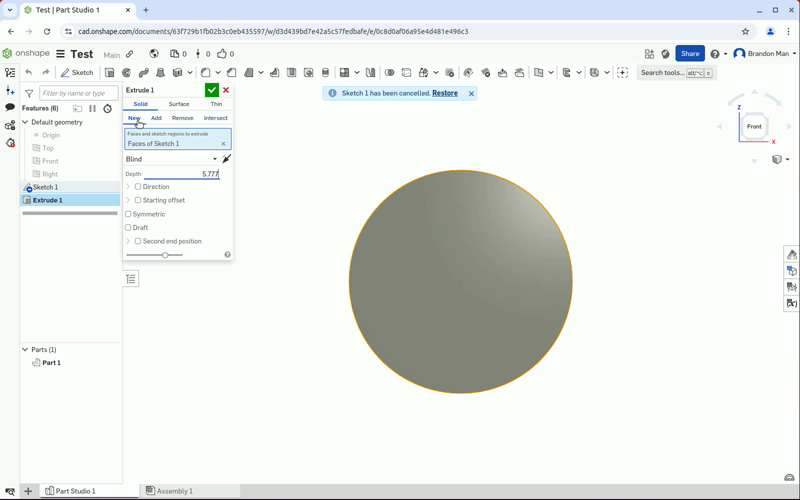
key(enter)
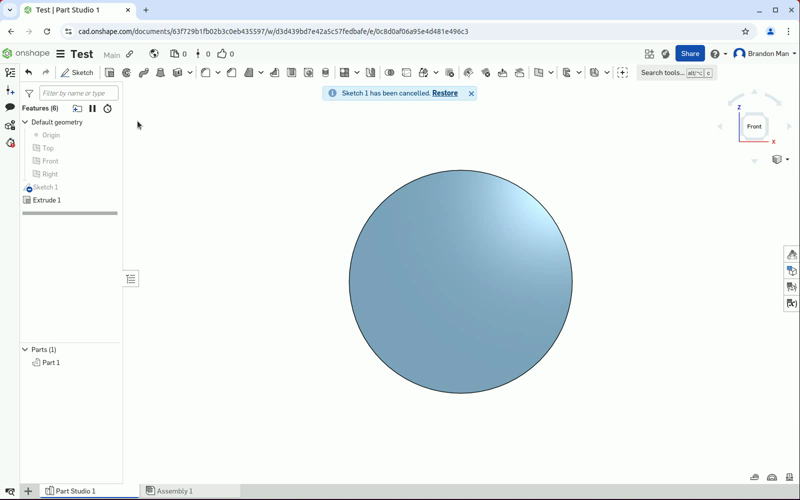
key(shift+h)
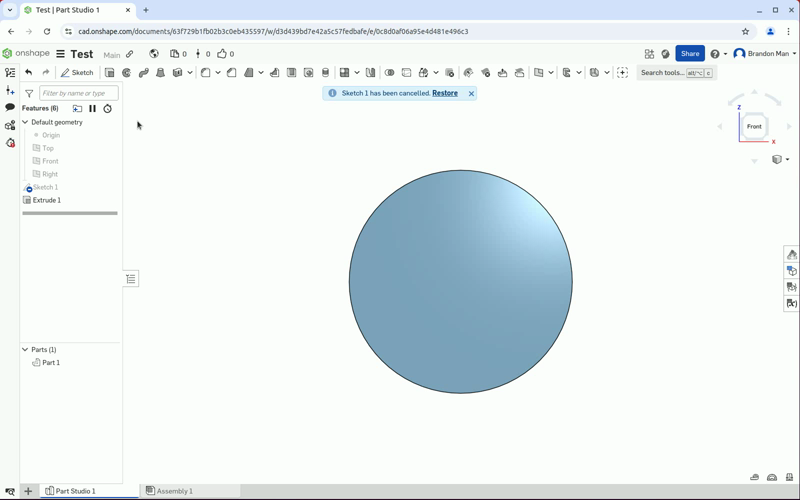
key(shift+h)
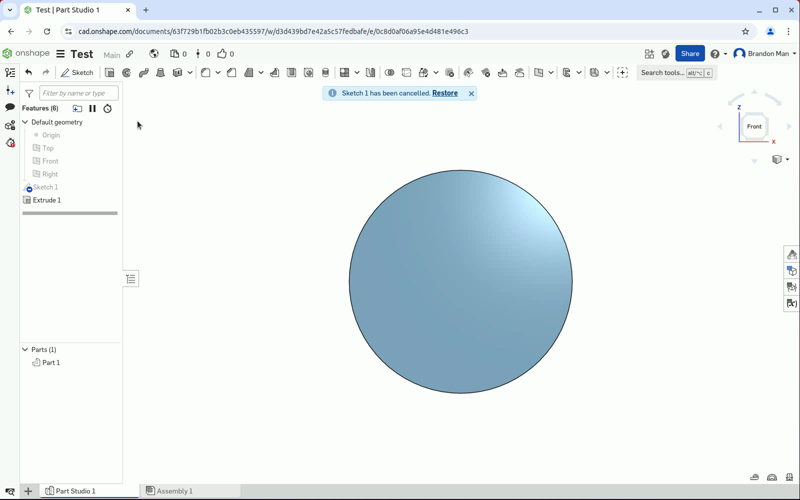
mouse_move(73, 189)
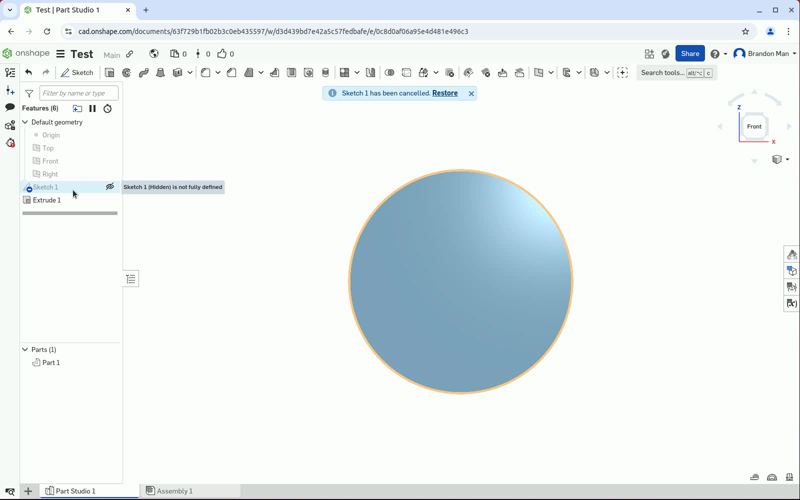
click(73, 189)
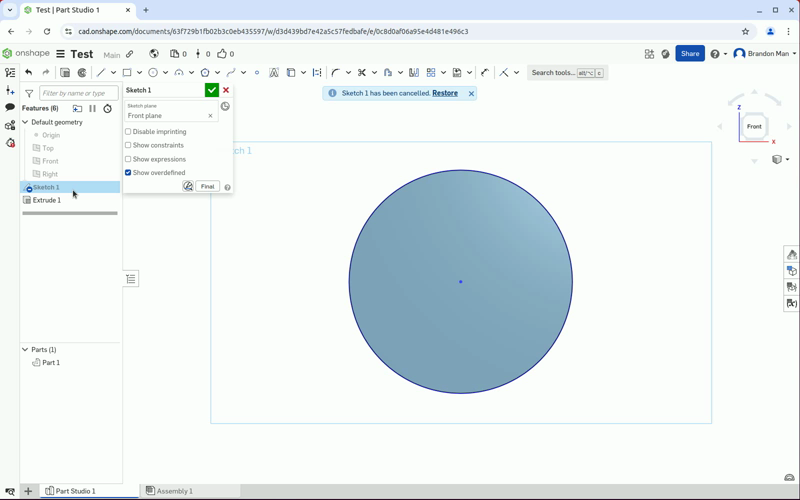
mouse_move(229, 92)
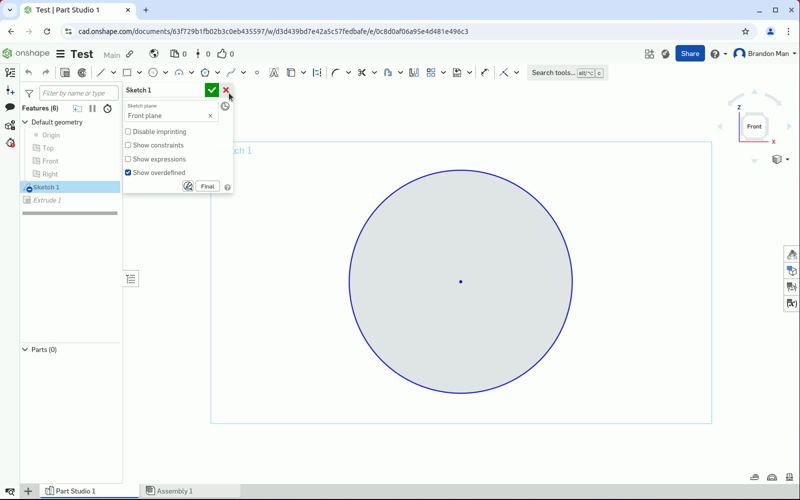
click(229, 92)
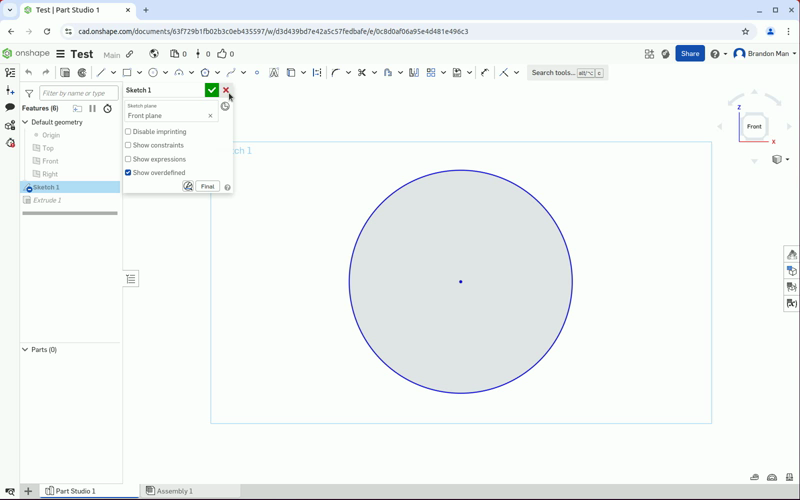
key(shift+s)
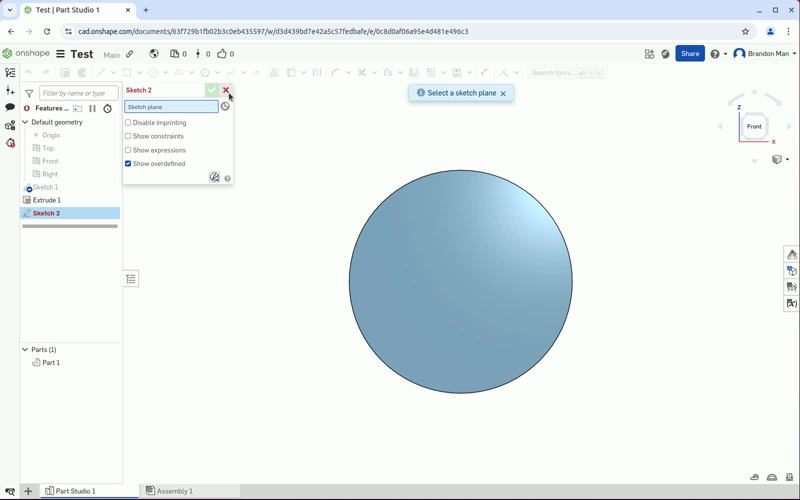
mouse_move(73, 163)
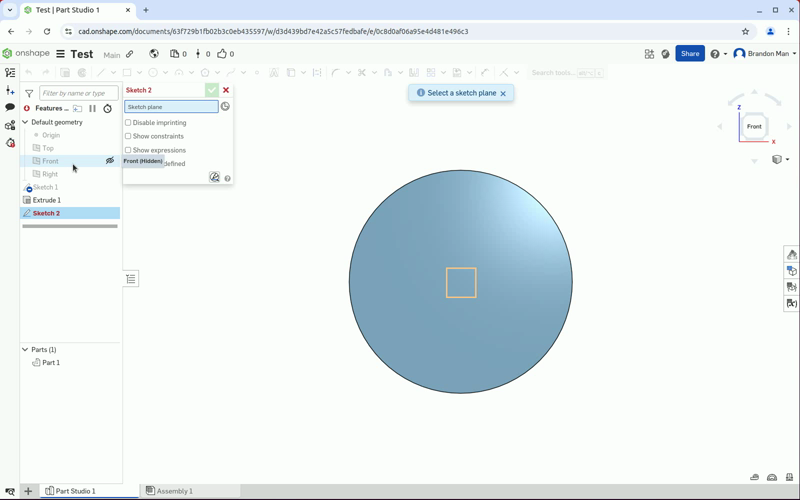
click(73, 163)
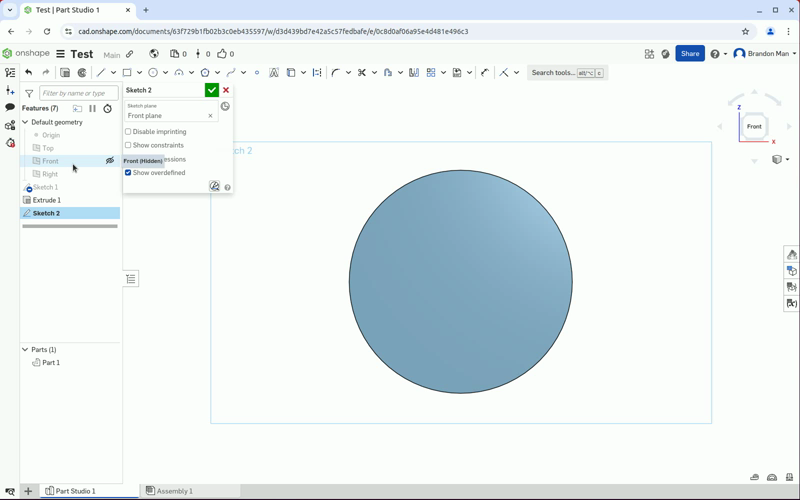
mouse_move(73, 352)
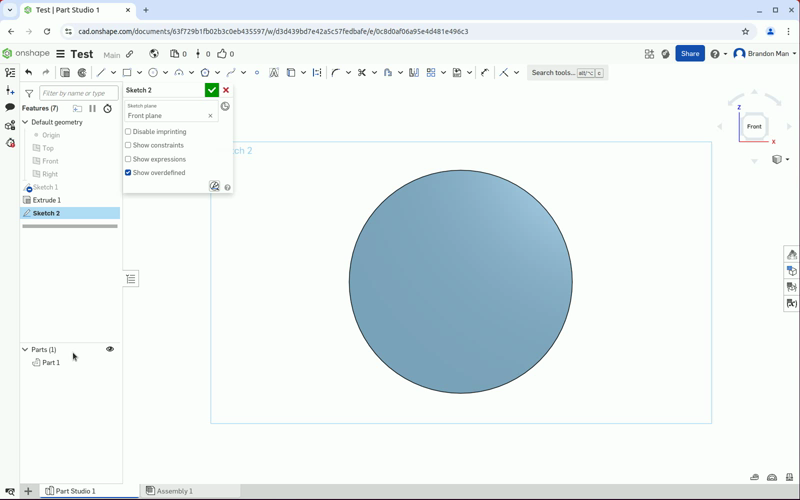
key(y)
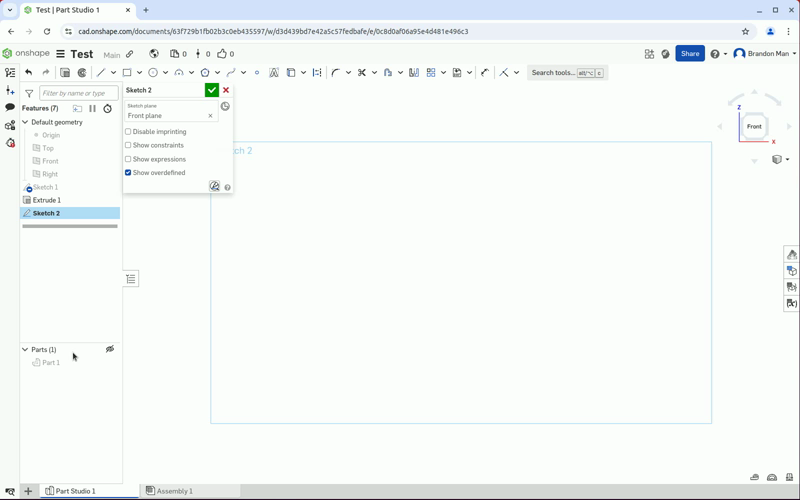
key(c)
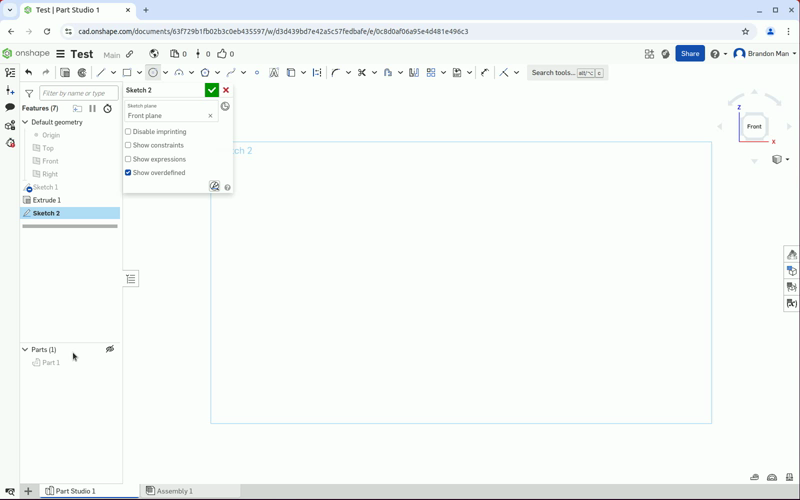
key_down(shift)
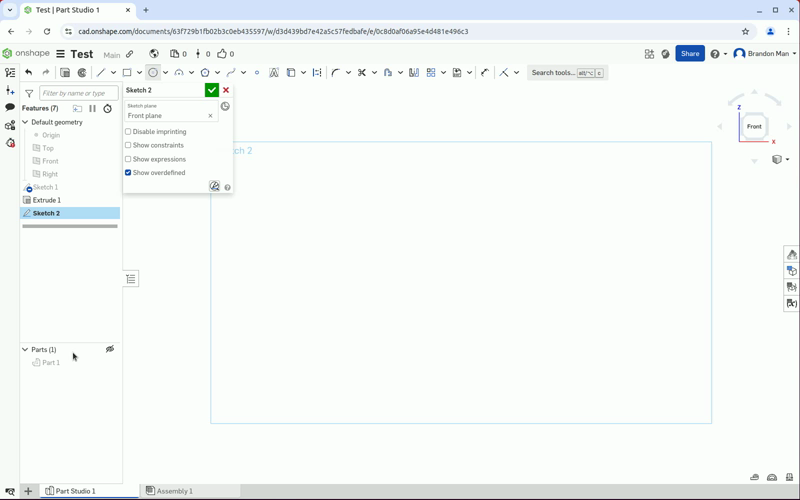
mouse_move(460, 281)
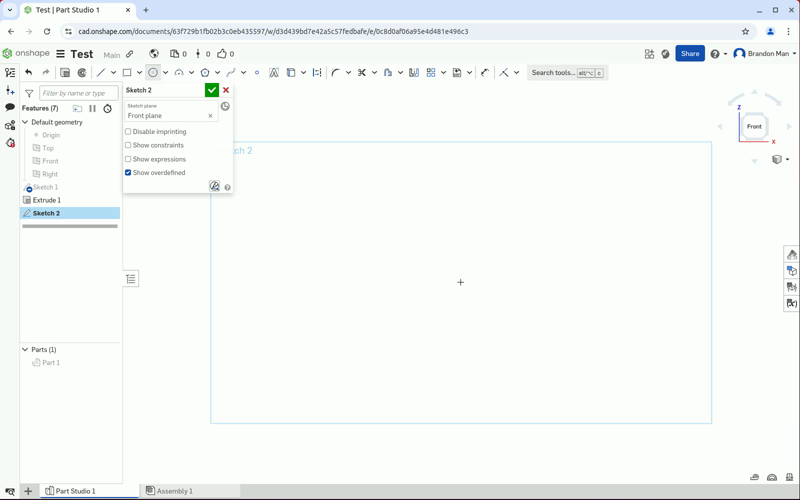
click(460, 281)
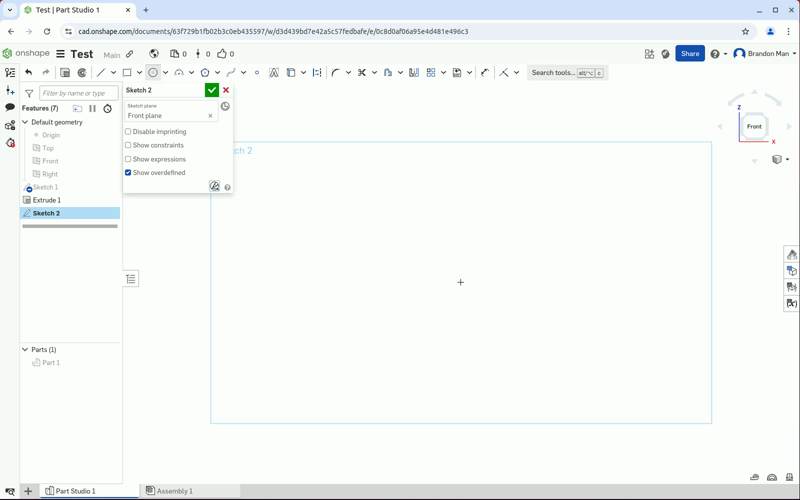
key_up(shift)
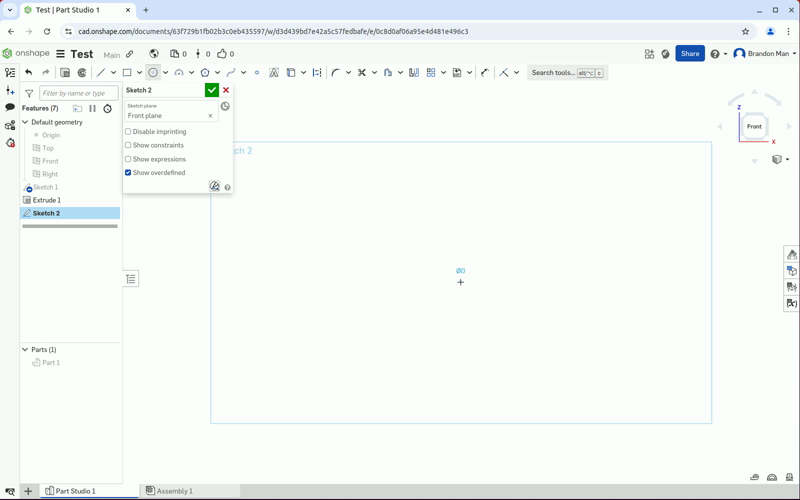
mouse_move(572, 281)
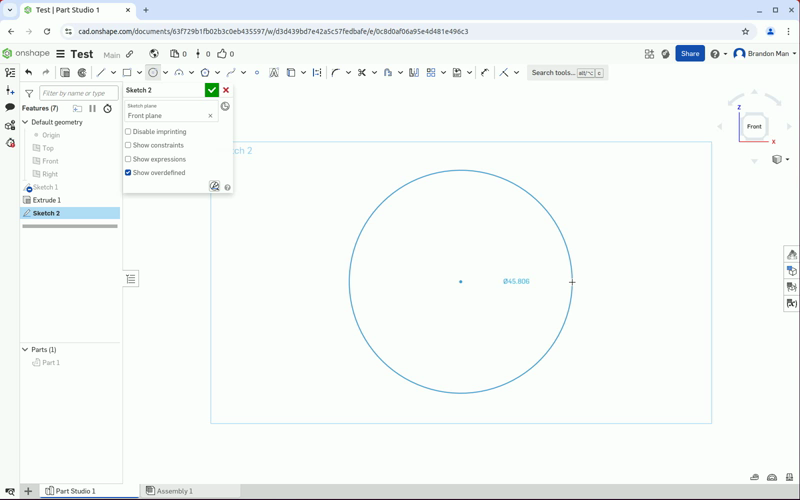
click(572, 281)
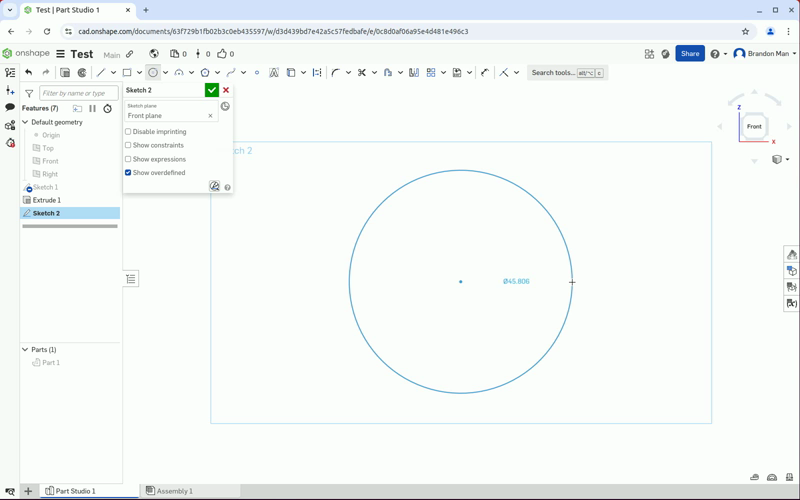
key(esc)
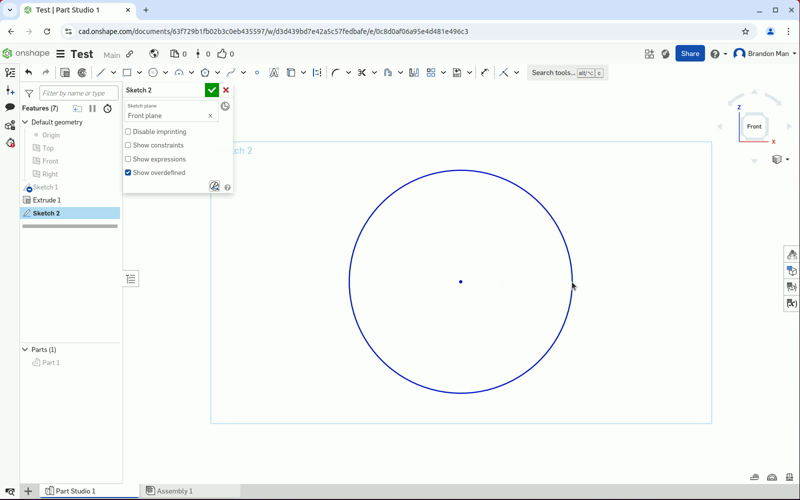
mouse_move(464, 264)
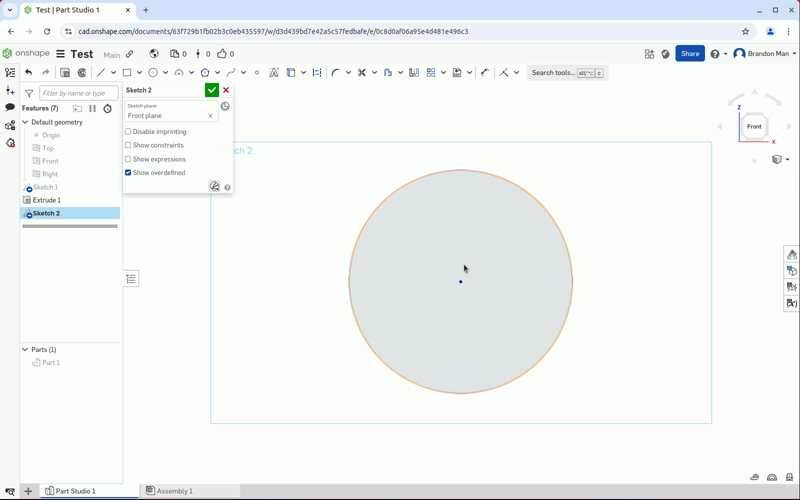
click(464, 264)
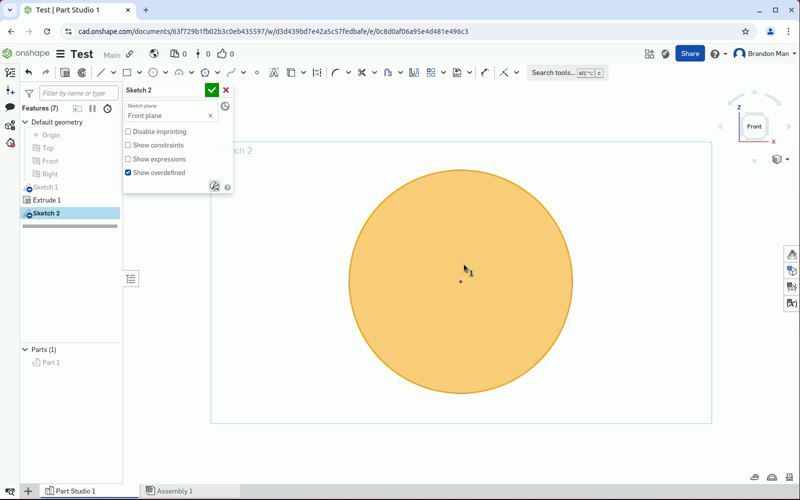
mouse_move(73, 352)
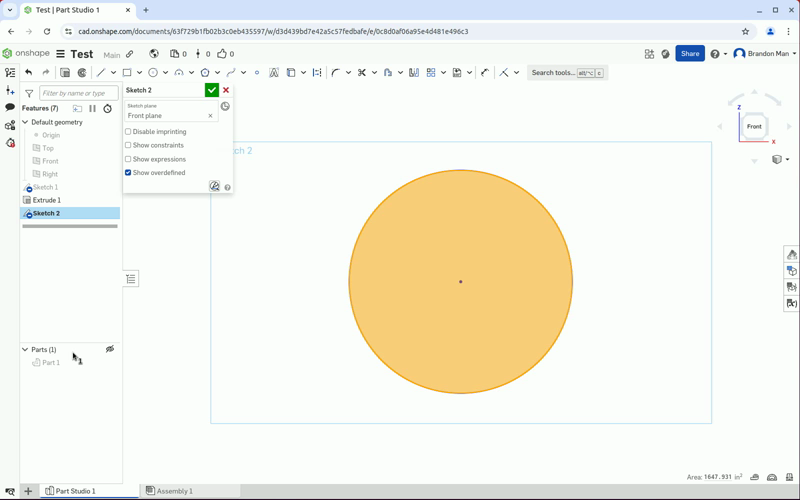
key(shift+y)
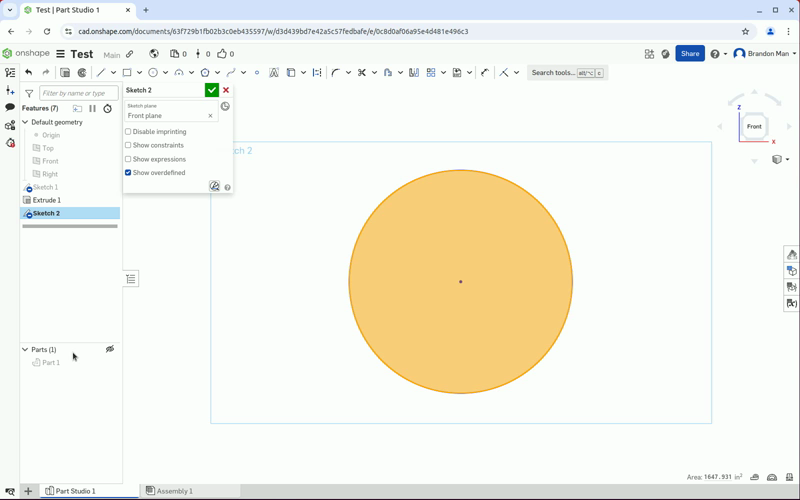
key(shift+e)
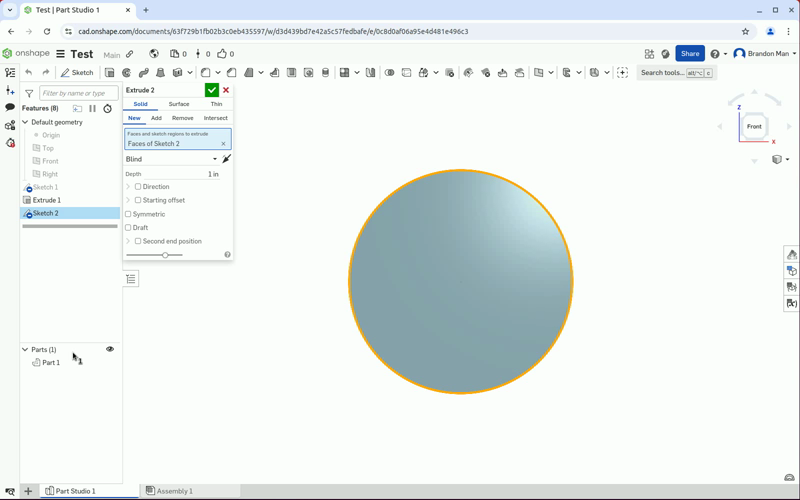
mouse_move(143, 106)
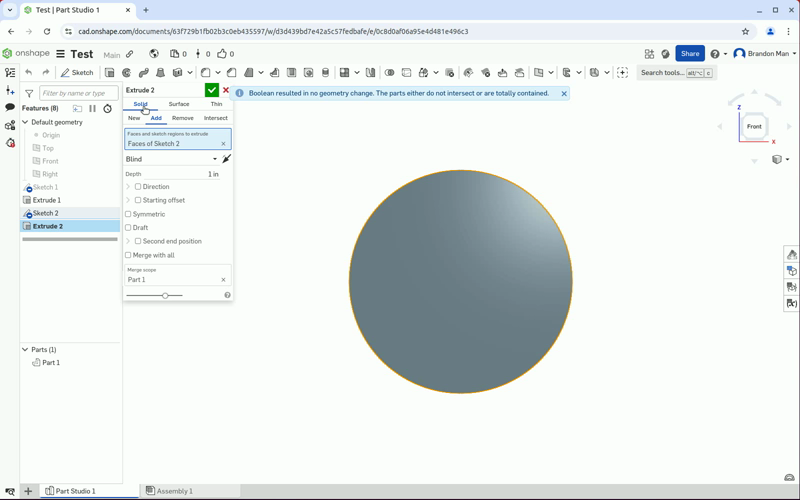
click(143, 106)
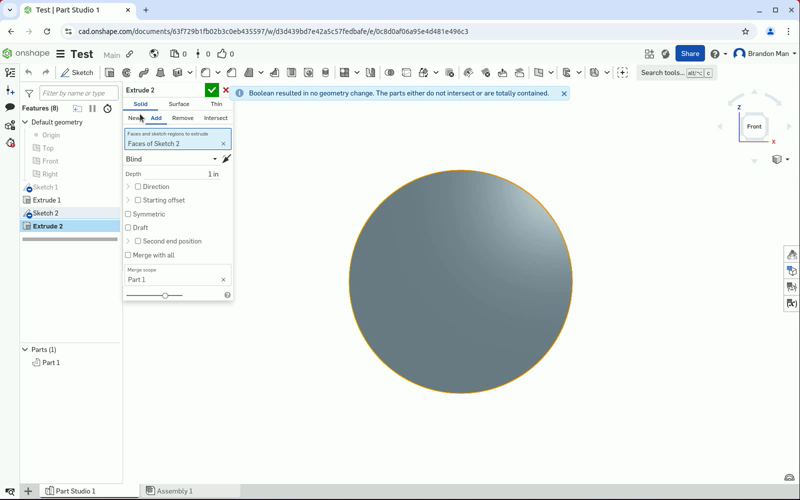
mouse_move(137, 120)
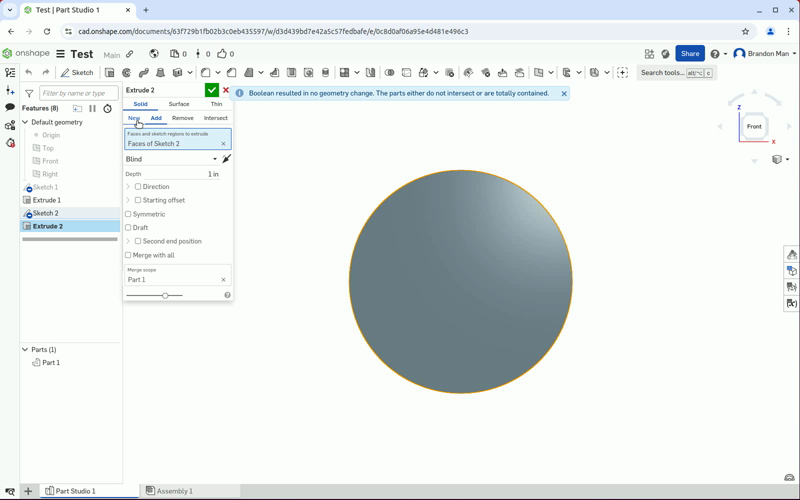
click(137, 120)
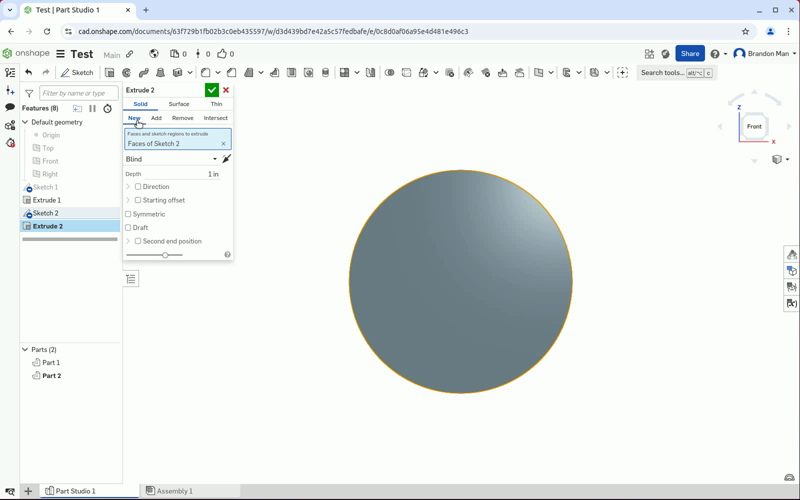
key(tab, 4)
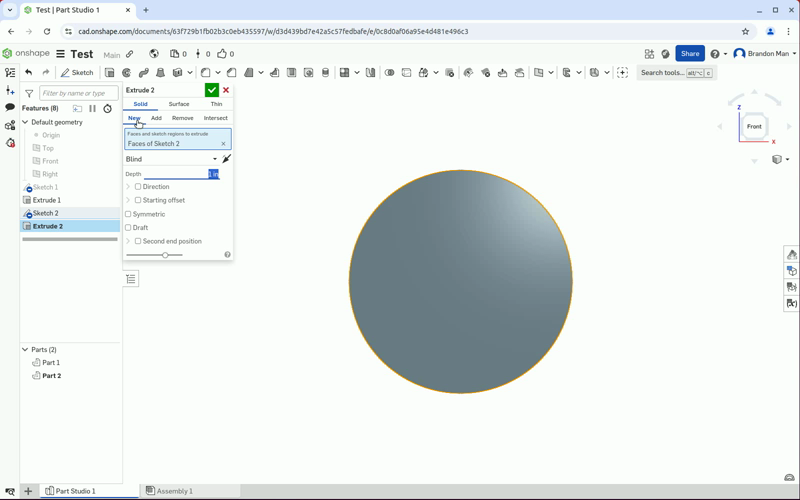
text(5.777)
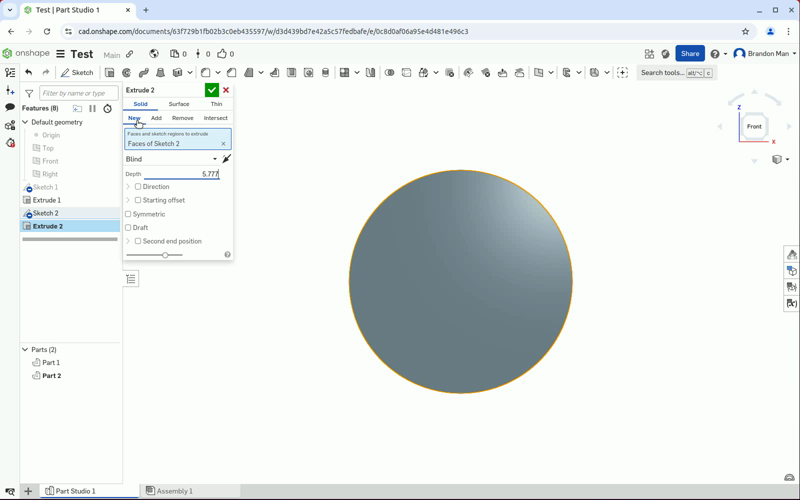
key(enter)
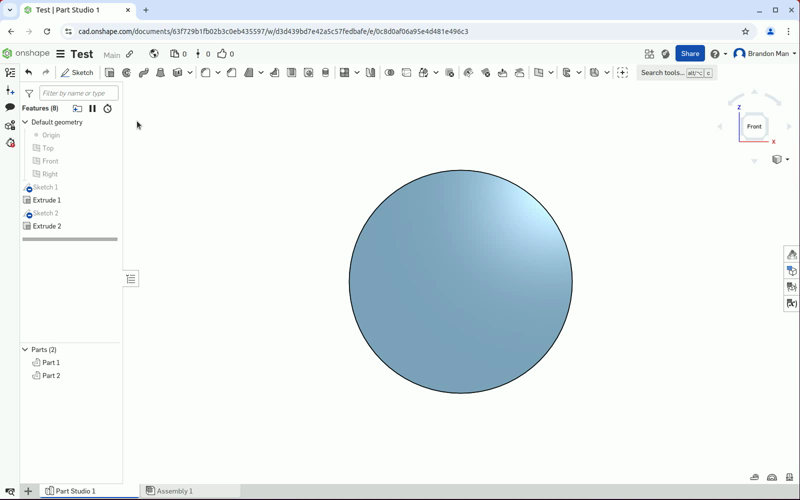
key(shift+h)
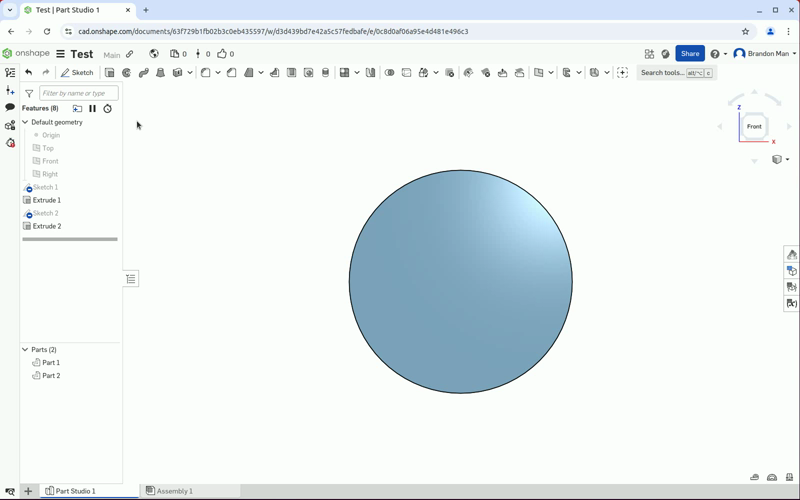
key(shift+h)
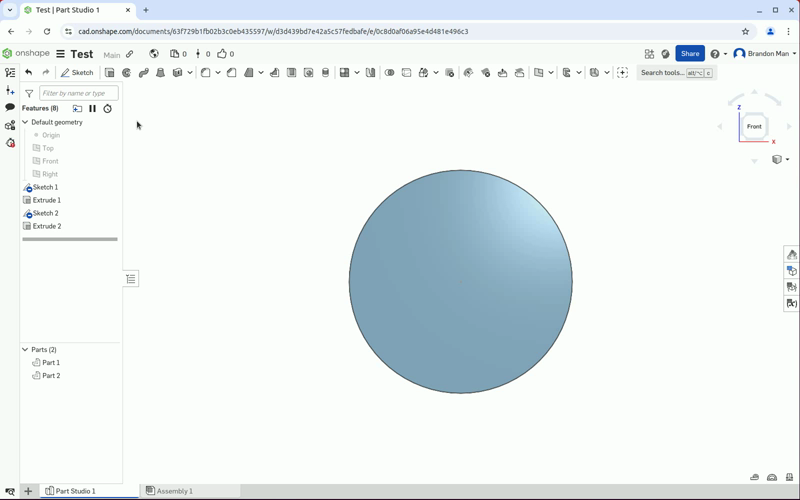
key(shift+7)
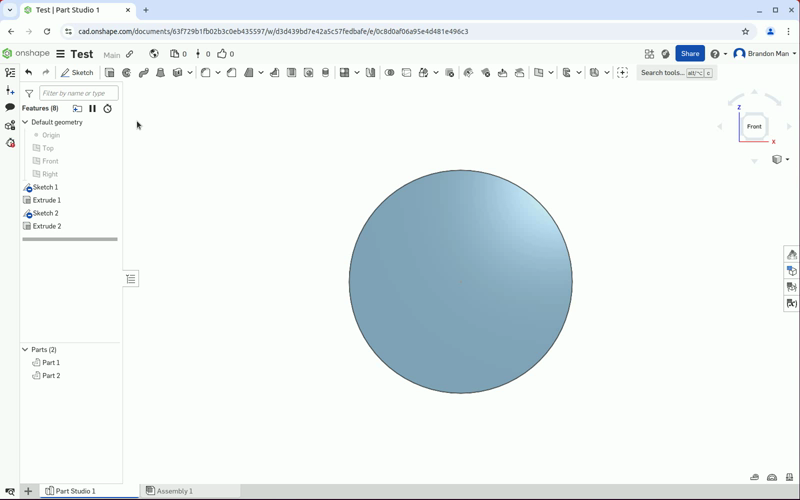
key(left, 2)
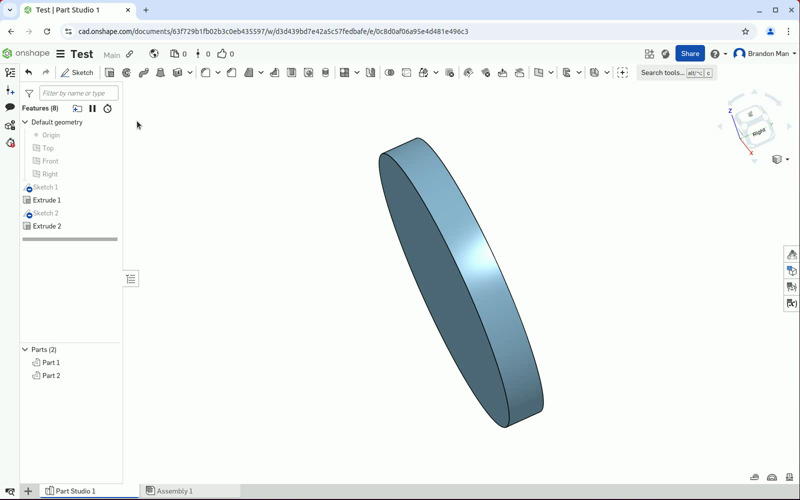
key(down, 2)
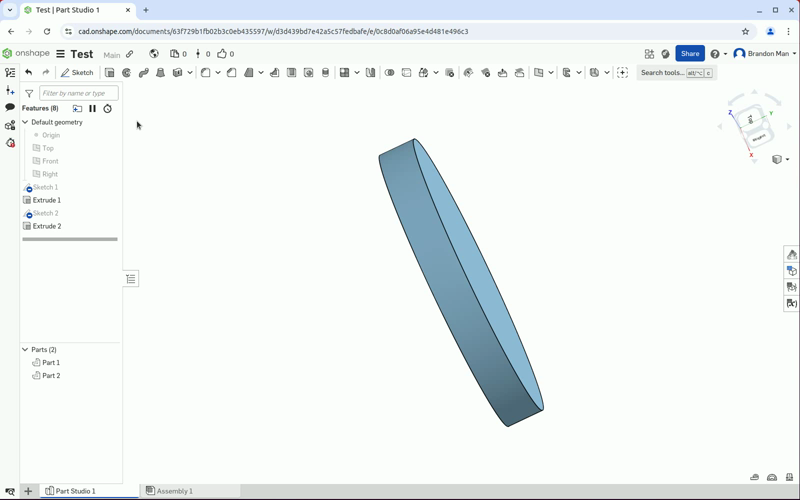
key(up, 2)
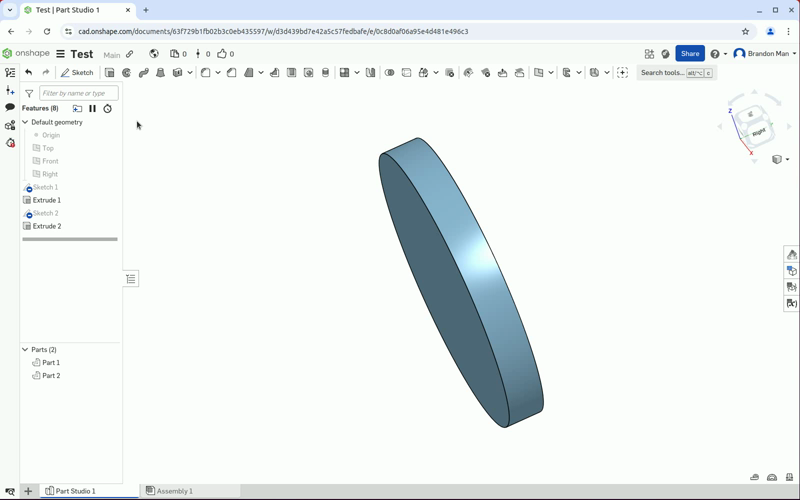
key(right, 2)
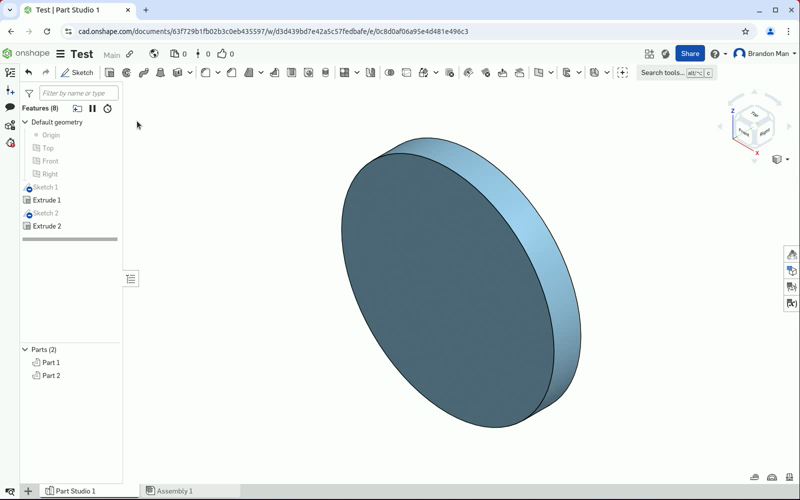
mouse_move(73, 189)
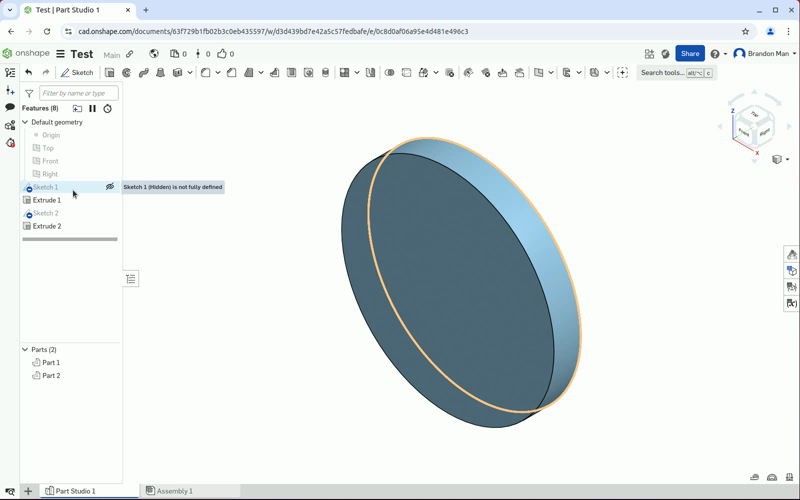
click(73, 189)